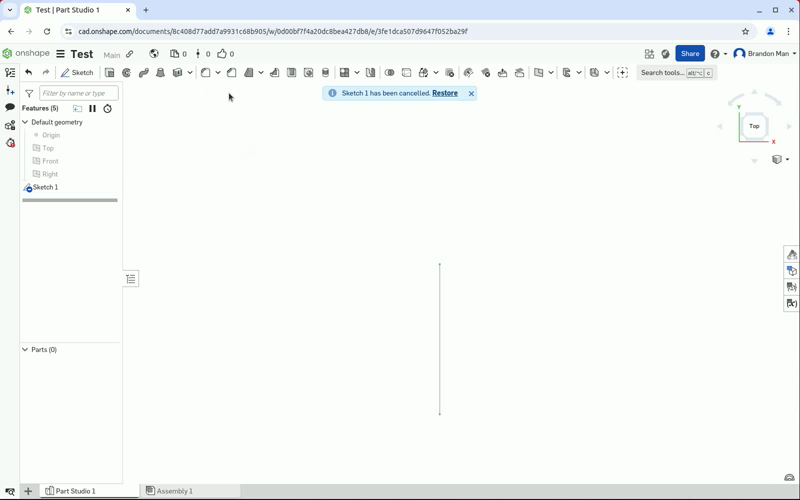
key(shift+h)
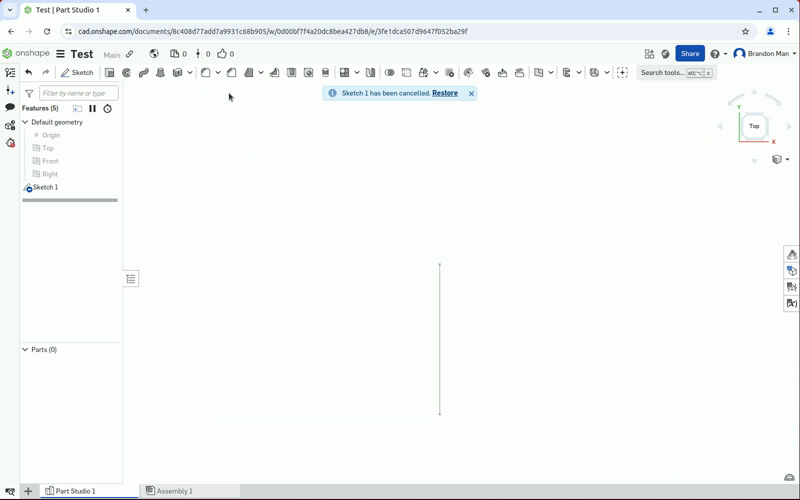
key(shift+s)
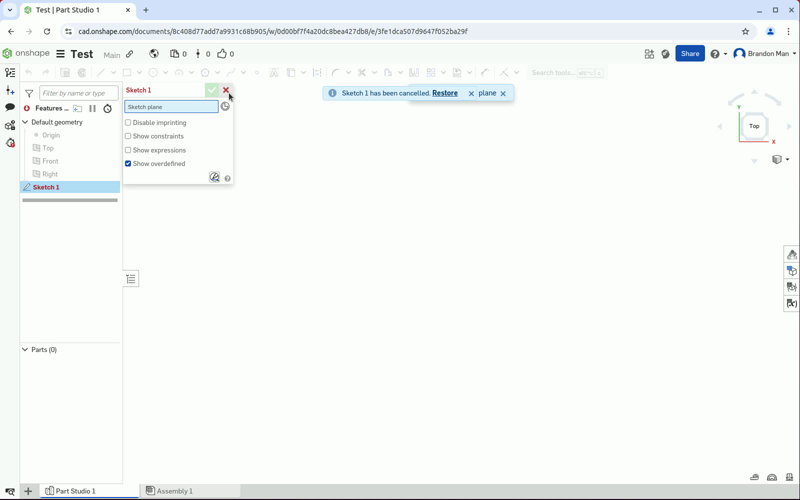
mouse_move(73, 150)
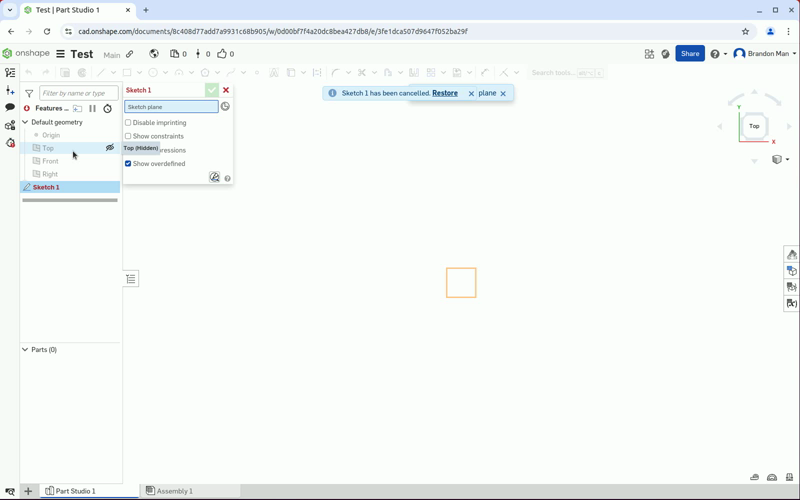
click(73, 150)
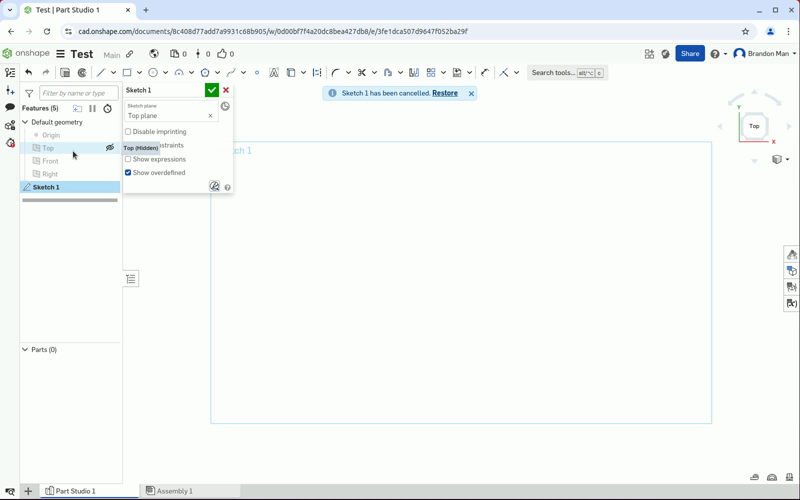
mouse_move(73, 352)
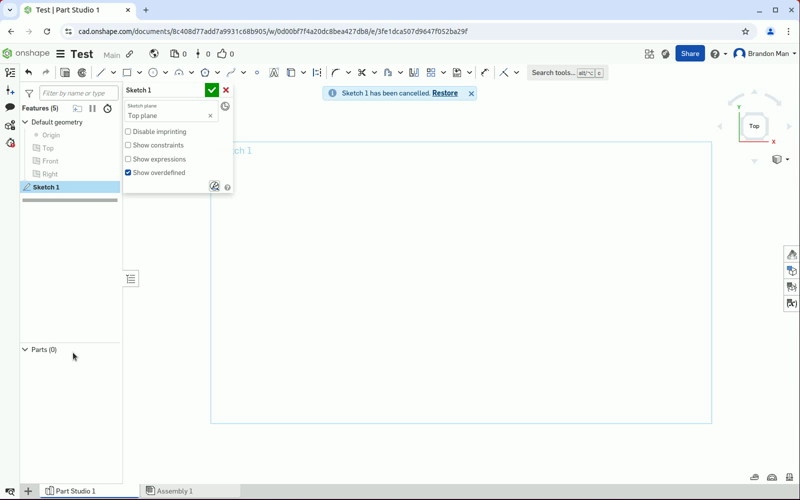
key(y)
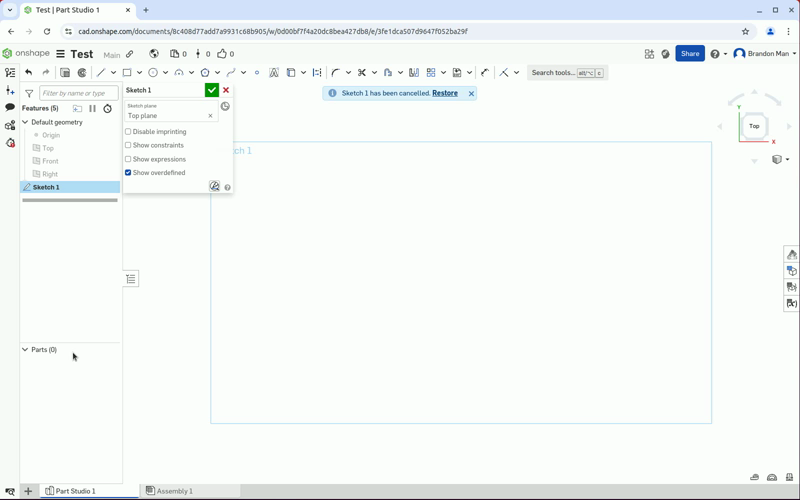
key(c)
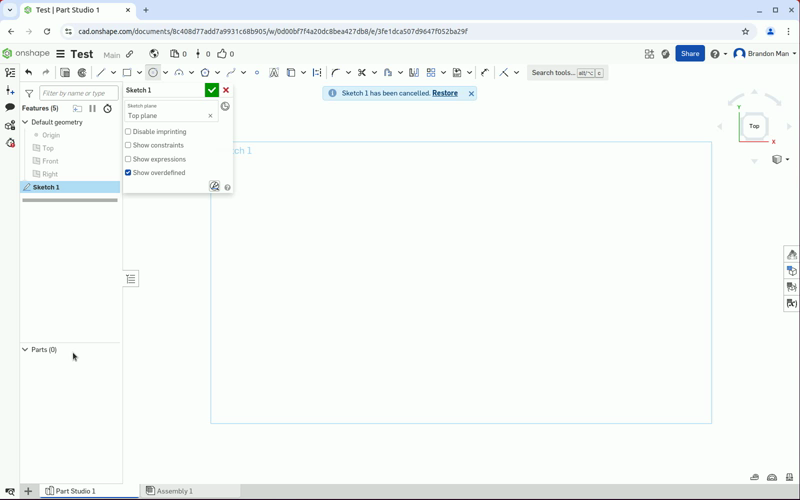
key_down(shift)
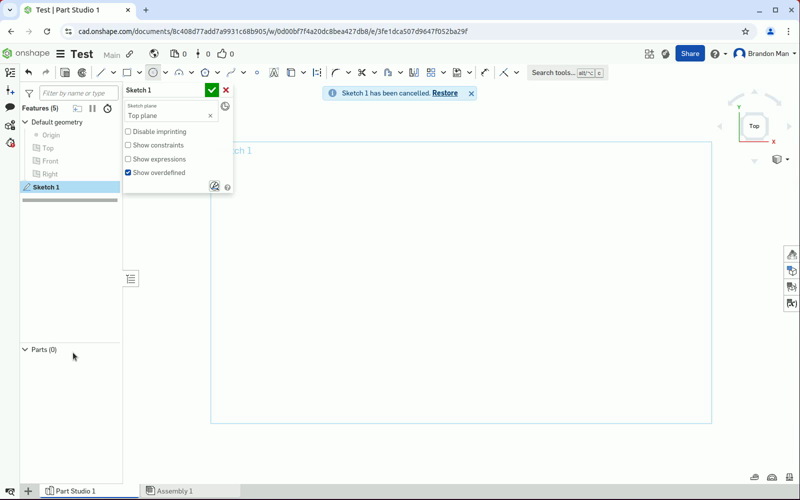
mouse_move(460, 282)
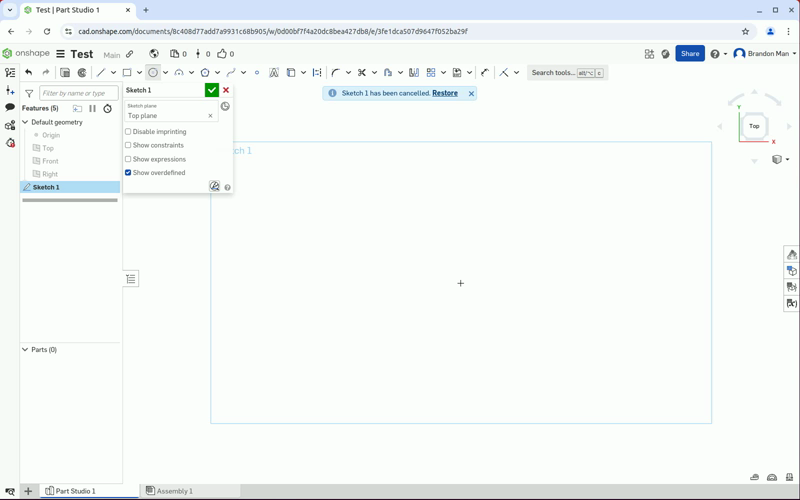
click(460, 282)
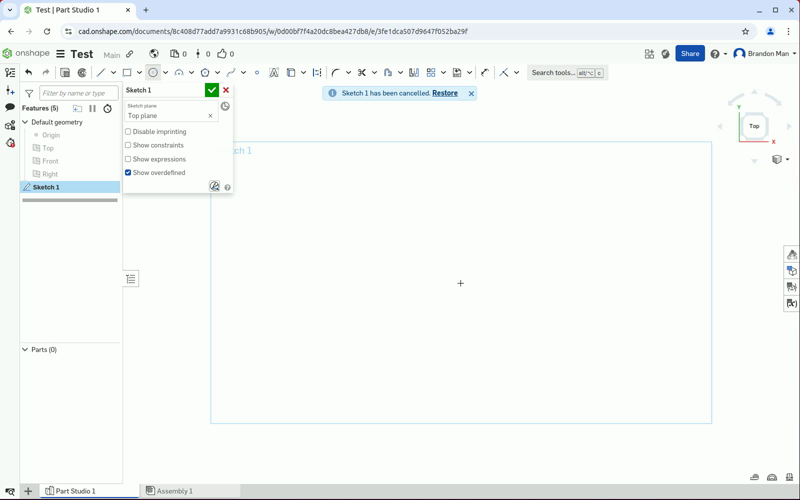
key_up(shift)
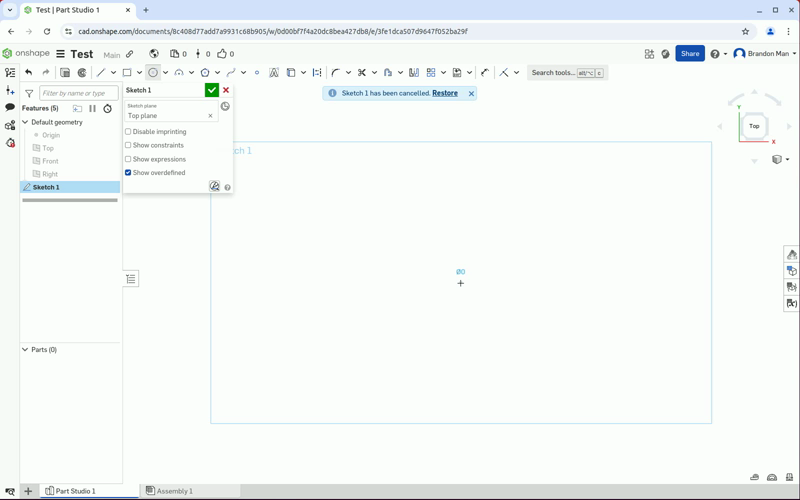
mouse_move(567, 282)
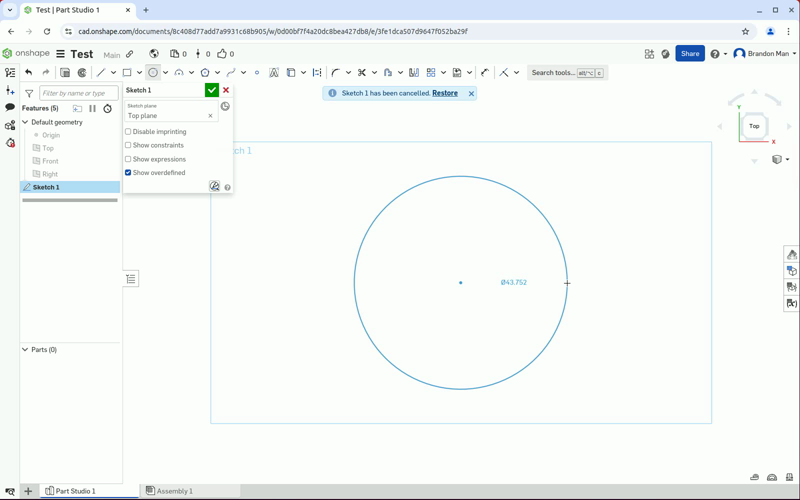
click(567, 282)
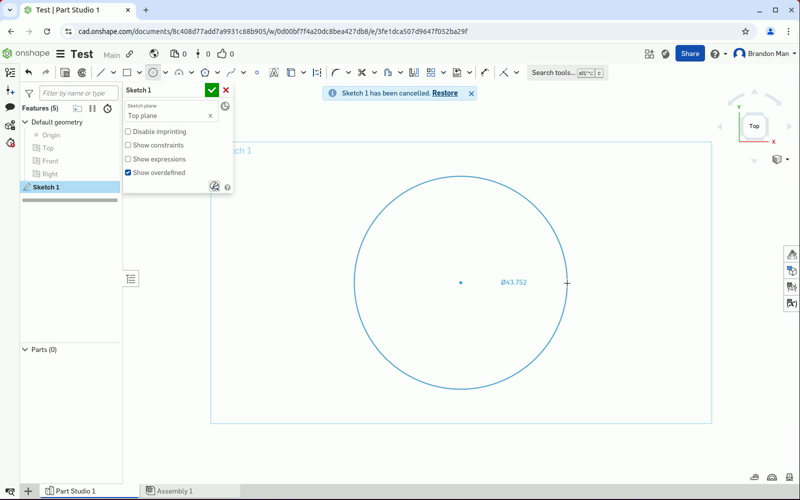
key(esc)
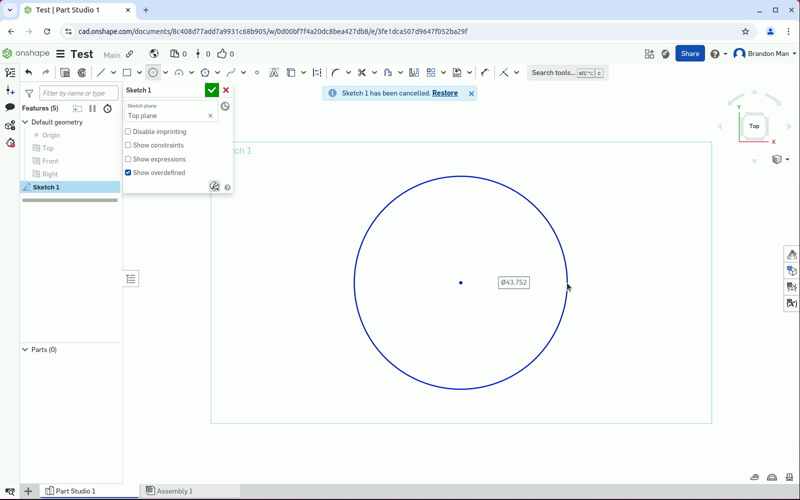
key(c)
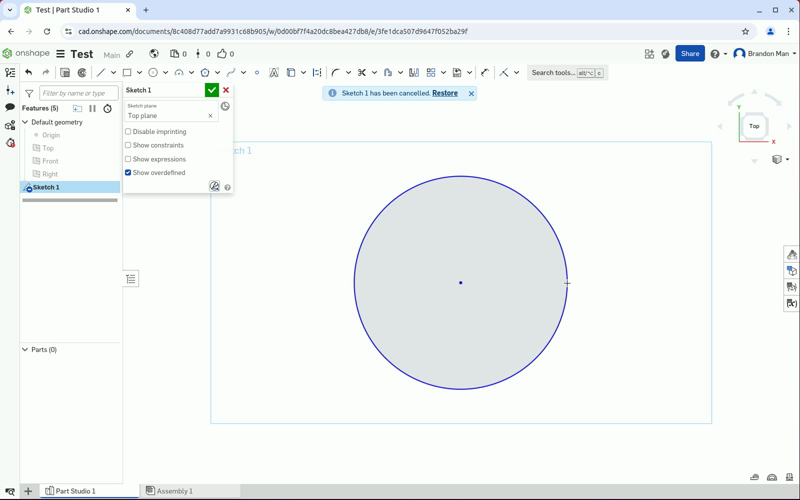
key_down(shift)
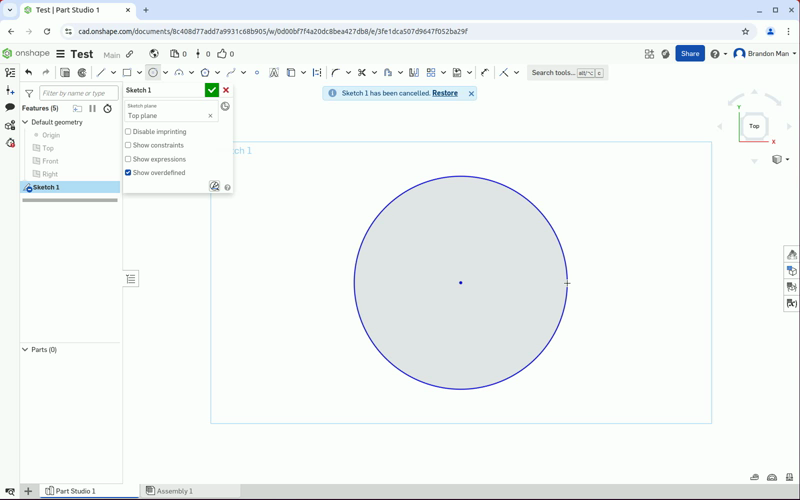
mouse_move(460, 282)
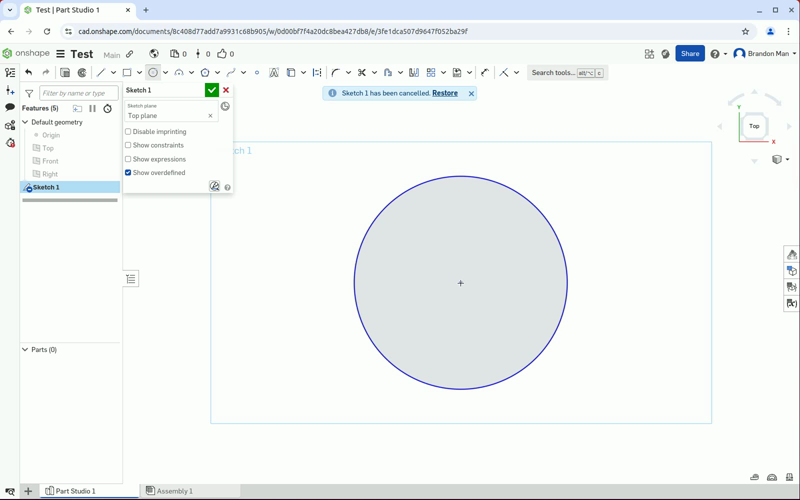
click(460, 282)
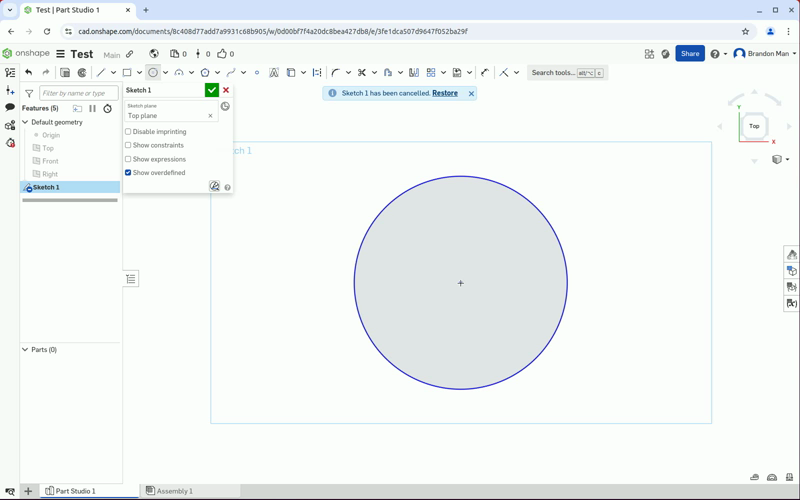
key_up(shift)
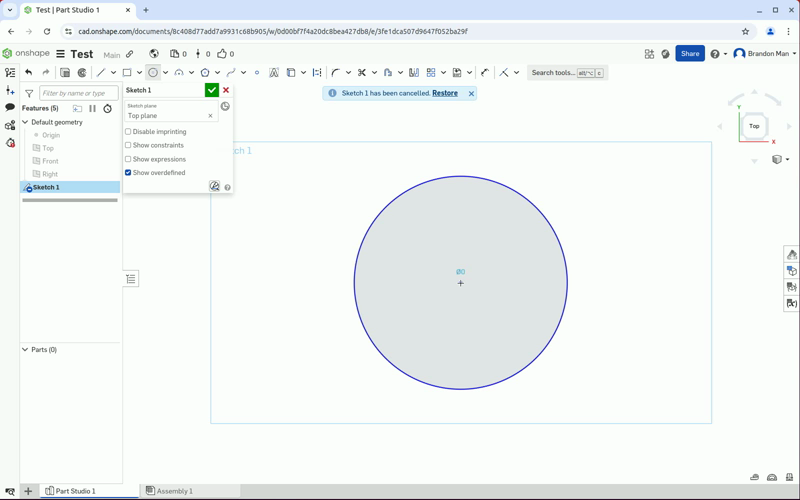
mouse_move(558, 282)
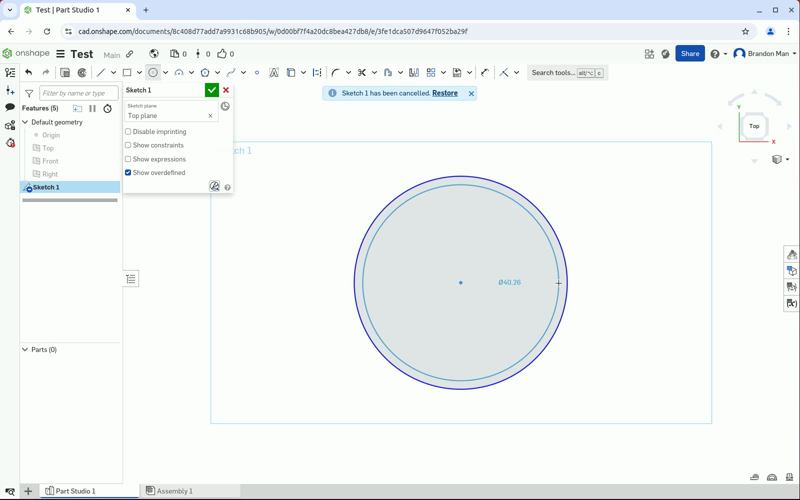
click(558, 282)
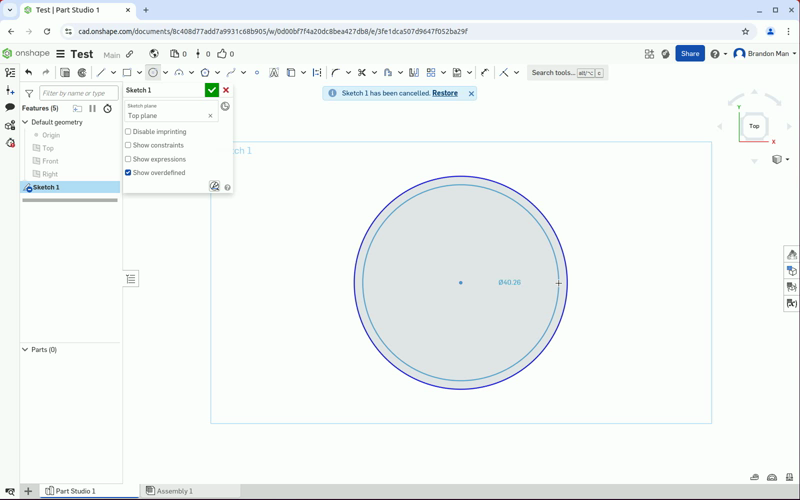
key(esc)
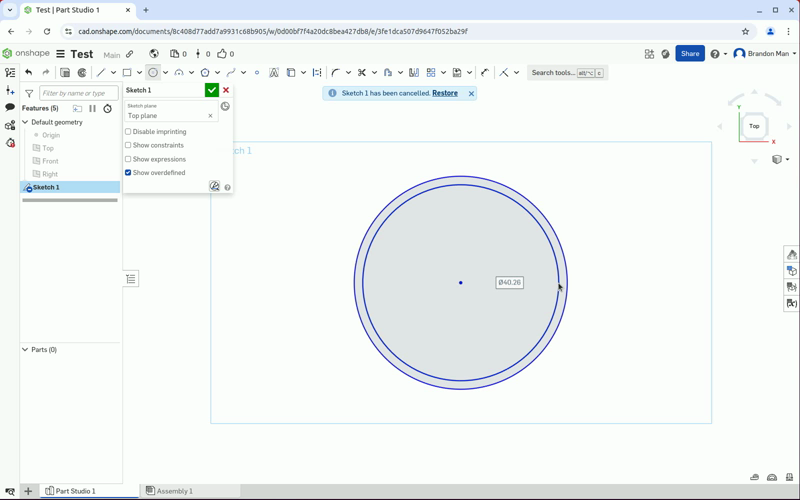
mouse_move(500, 189)
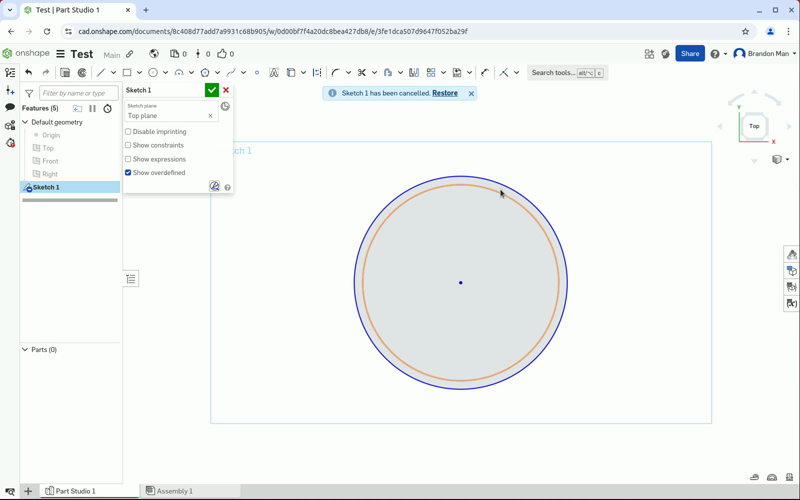
click(500, 189)
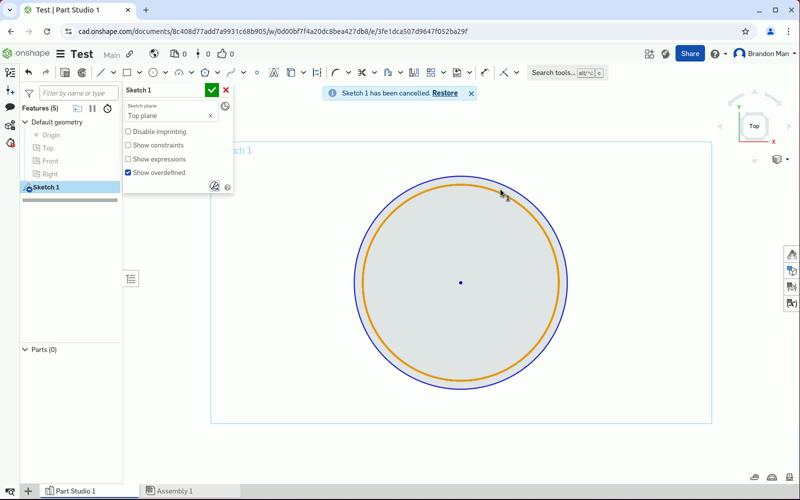
mouse_move(73, 352)
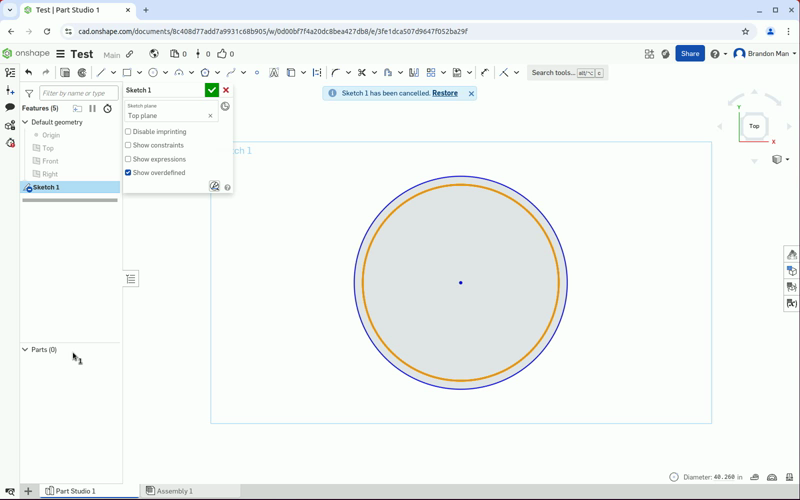
key(shift+y)
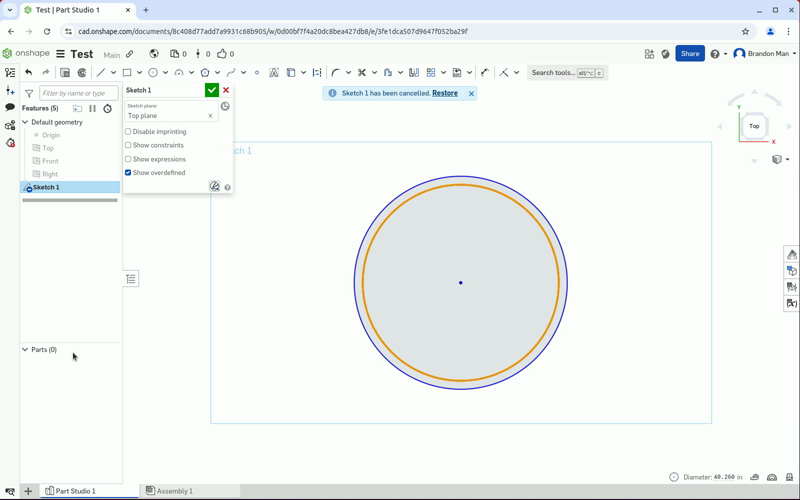
key(shift+e)
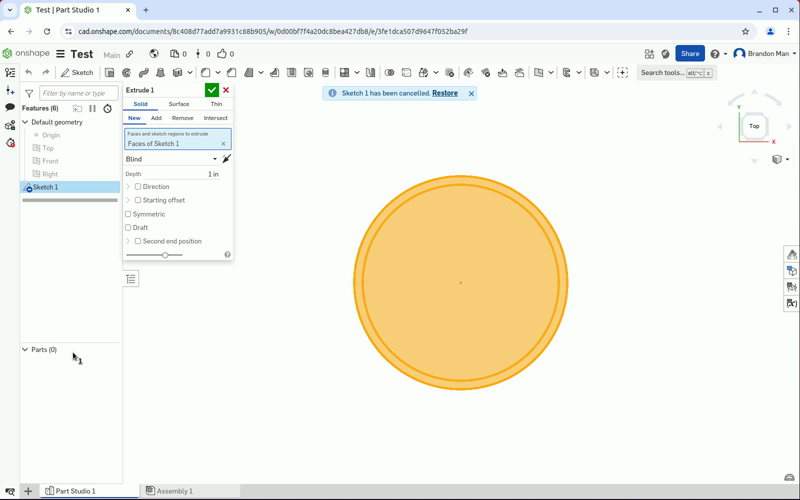
mouse_move(143, 106)
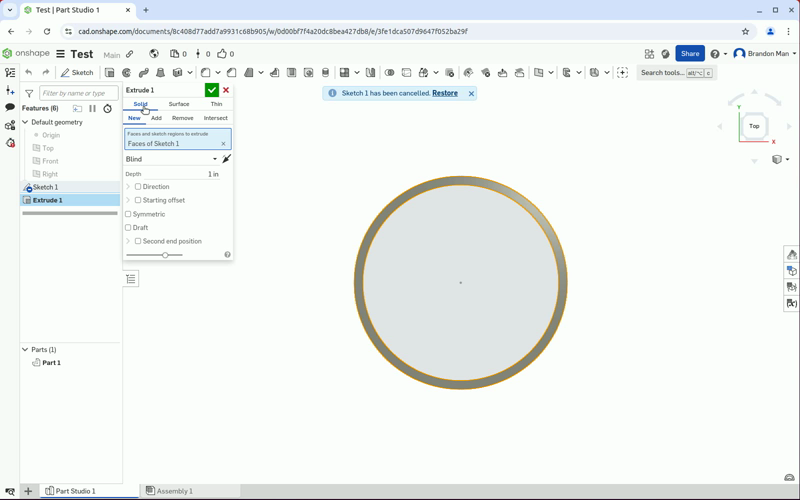
click(143, 106)
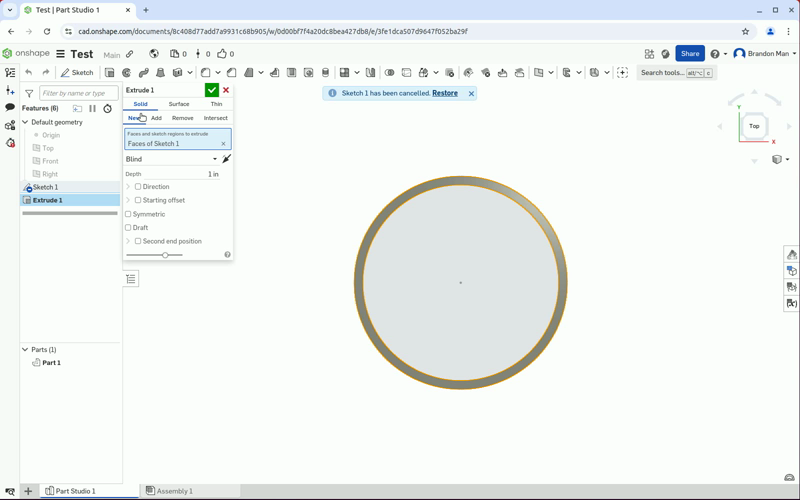
mouse_move(137, 120)
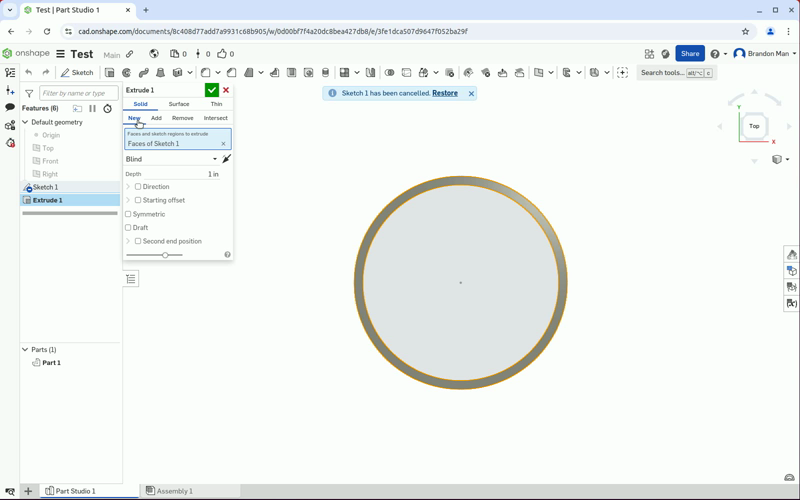
click(137, 120)
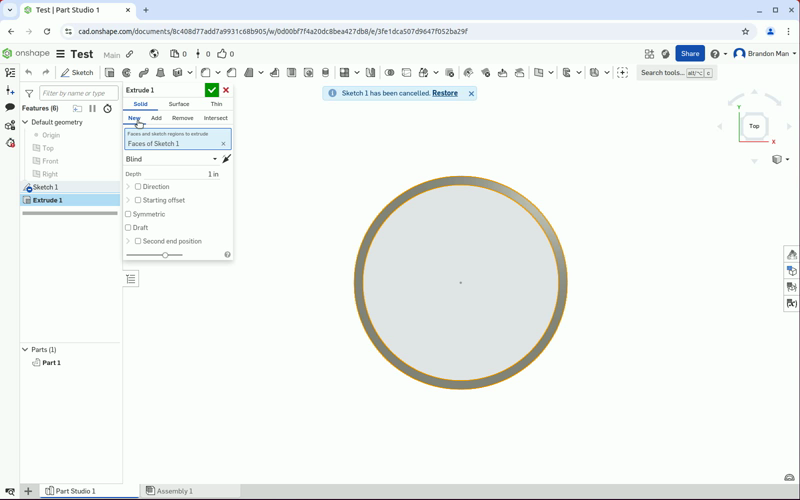
key(tab, 4)
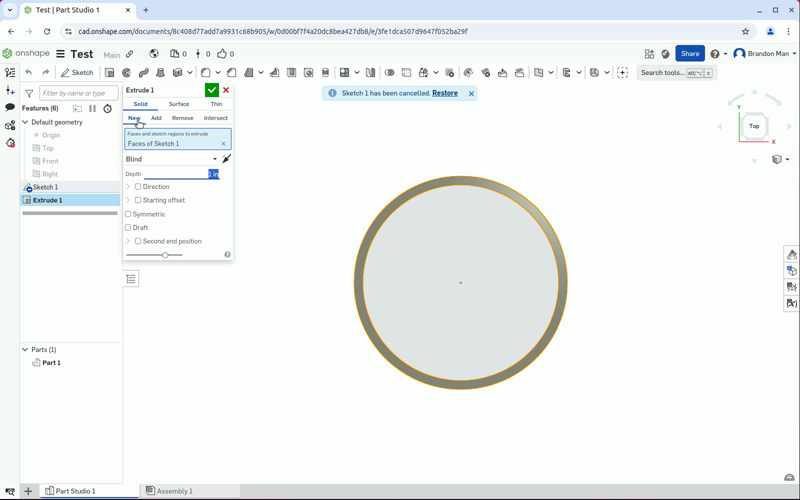
text(17.09)
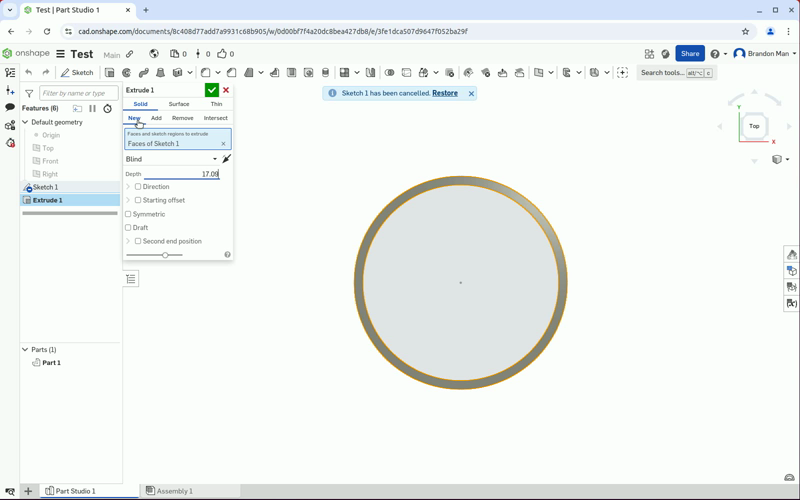
key(enter)
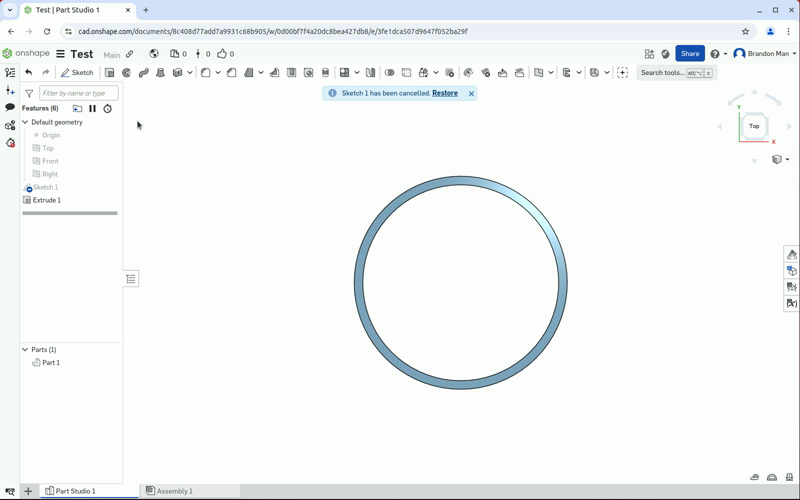
key(shift+h)
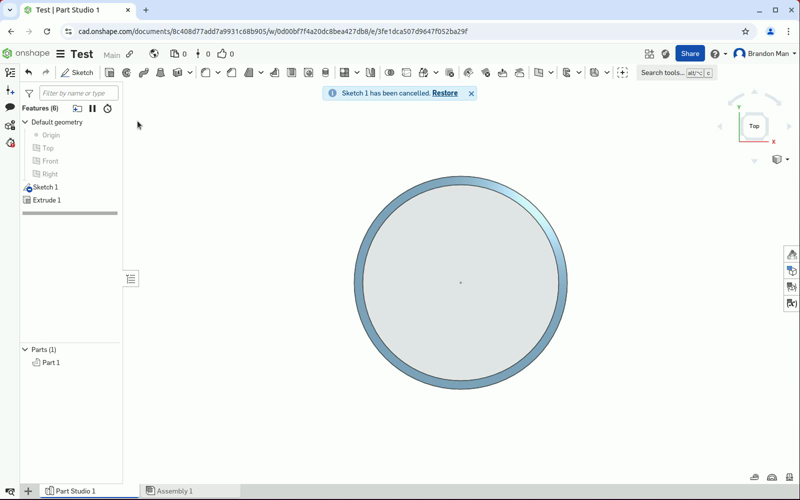
key(shift+h)
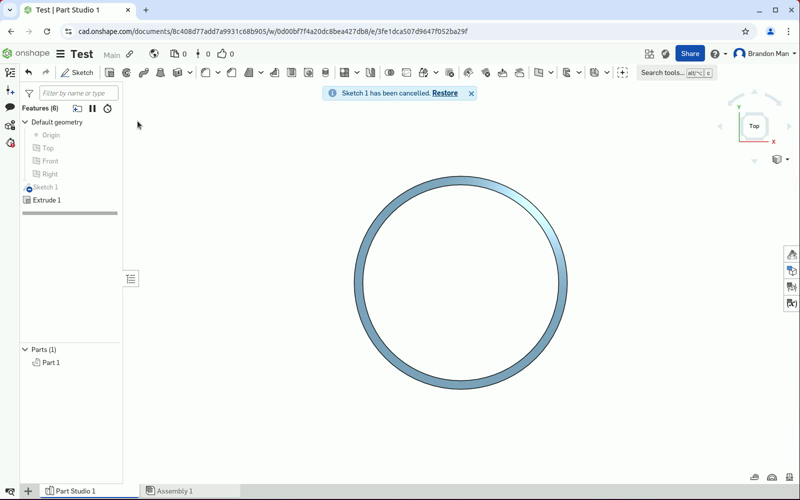
mouse_move(73, 189)
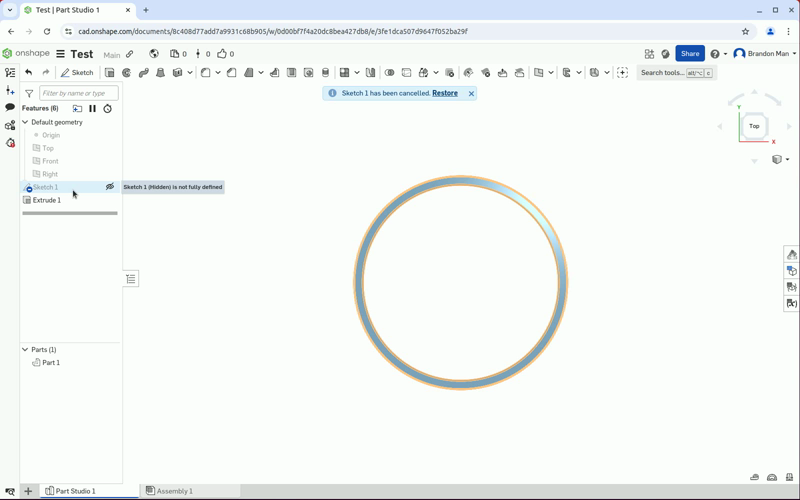
click(73, 189)
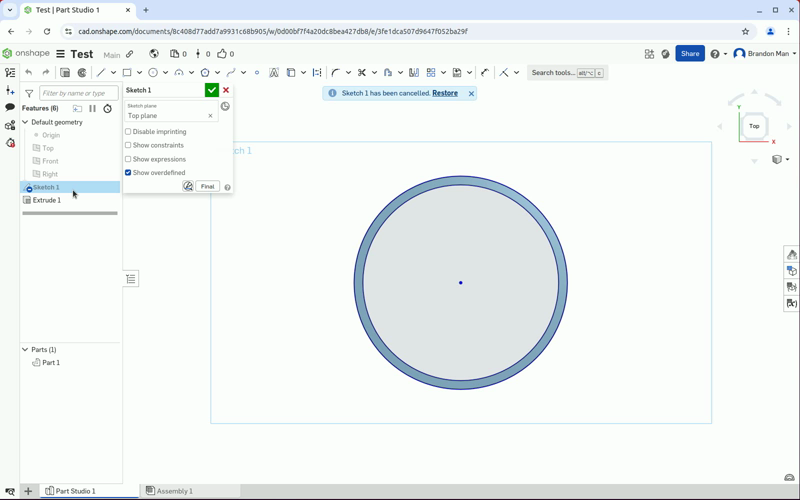
mouse_move(229, 92)
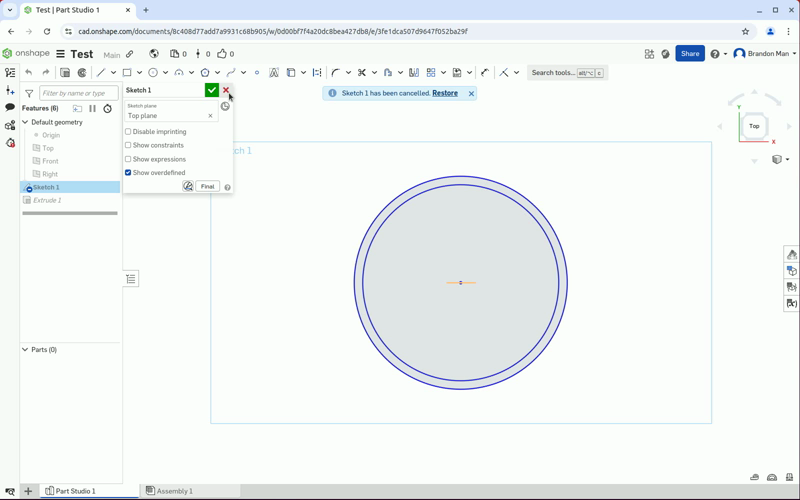
click(229, 92)
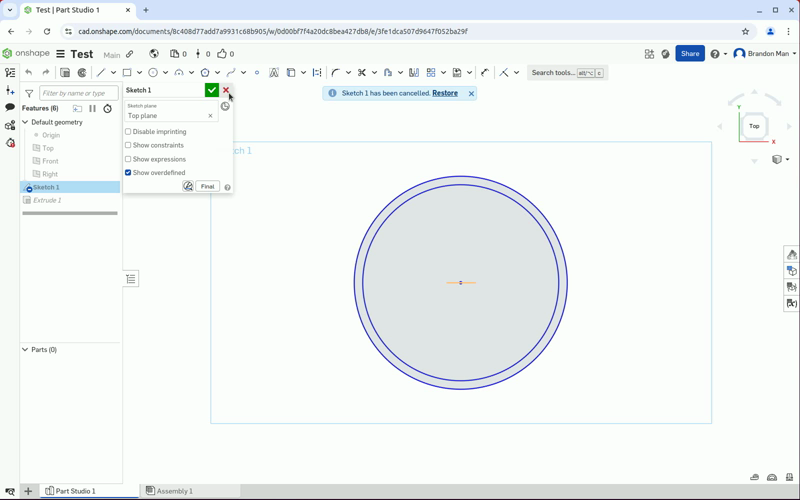
key(shift+s)
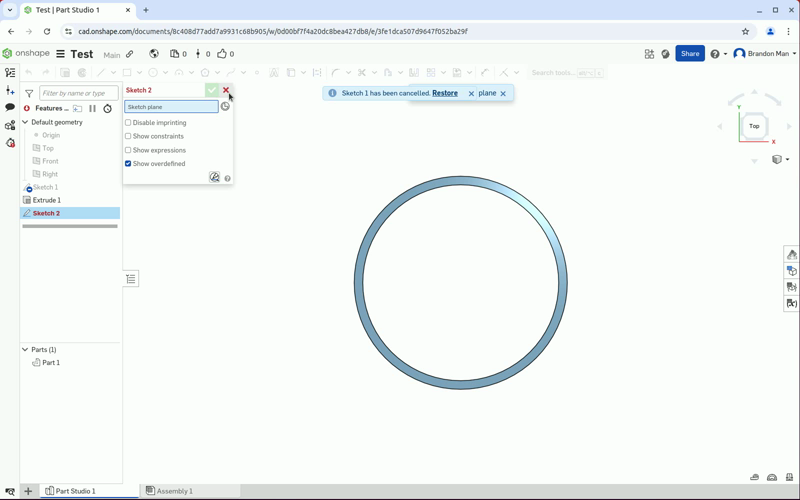
mouse_move(73, 150)
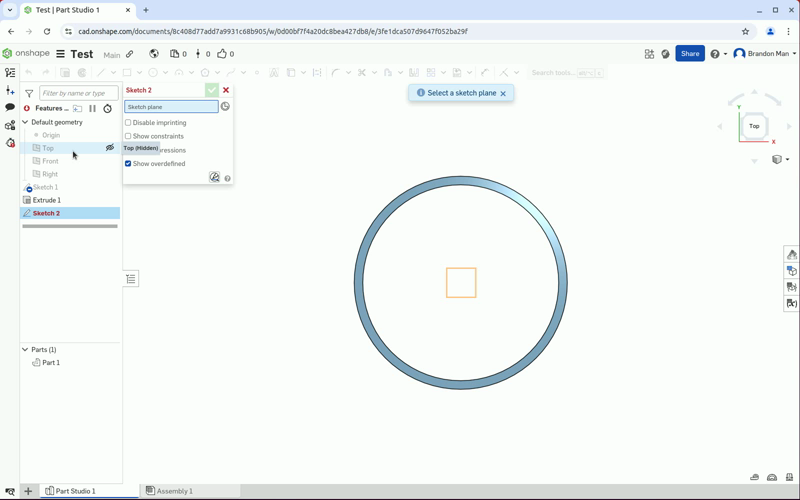
click(73, 150)
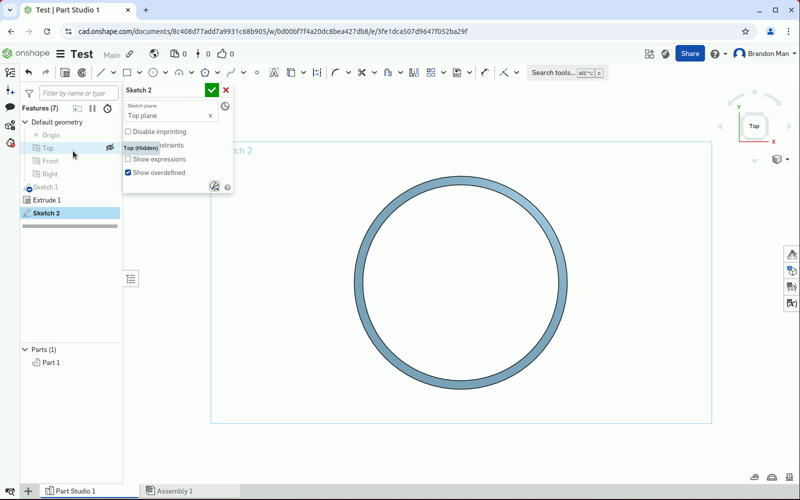
mouse_move(73, 352)
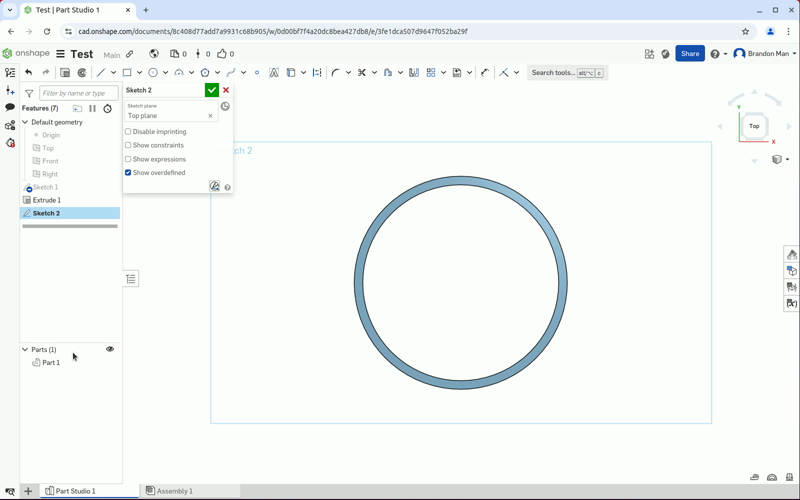
key(y)
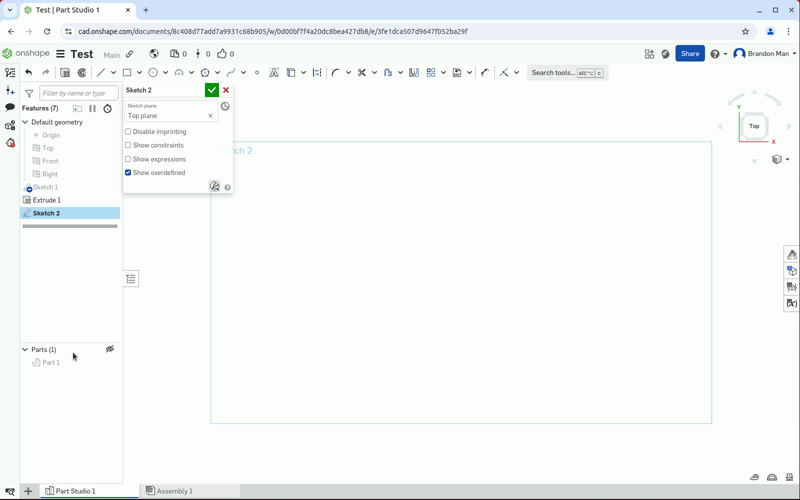
key(c)
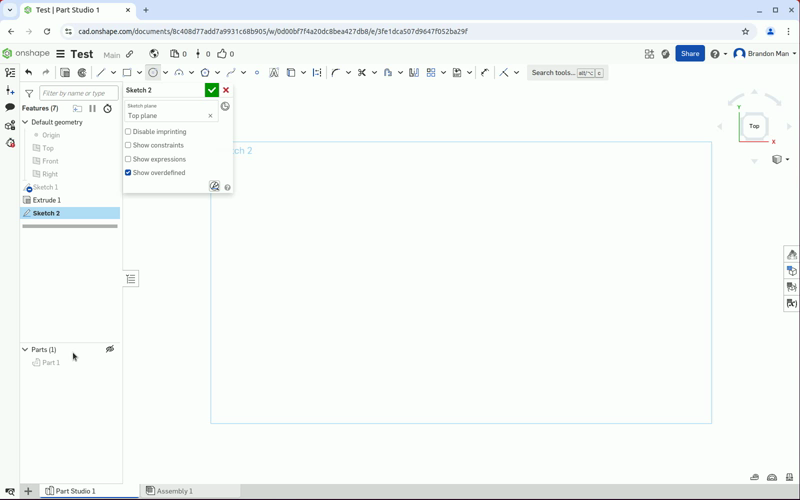
key_down(shift)
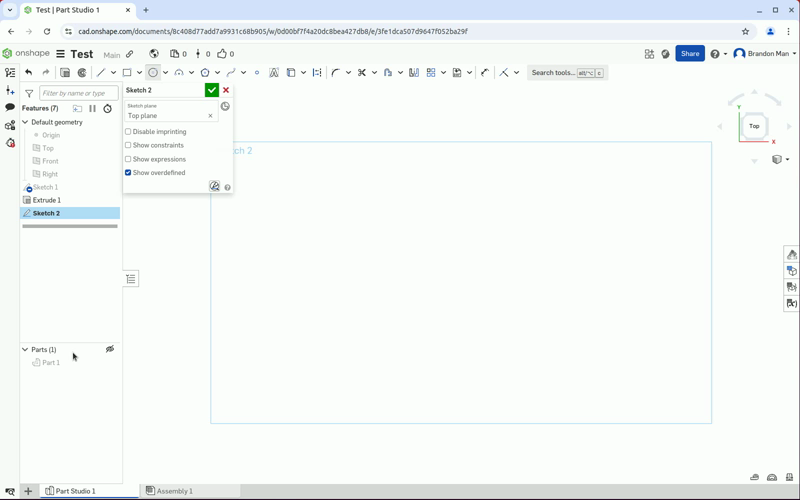
mouse_move(461, 282)
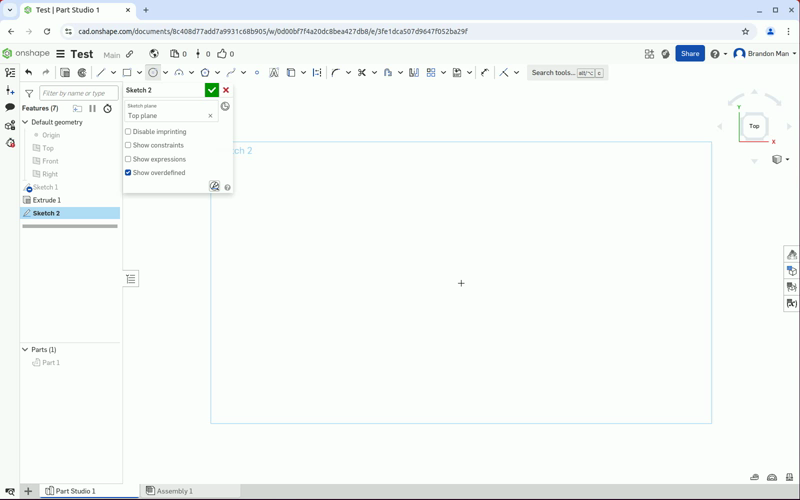
click(461, 282)
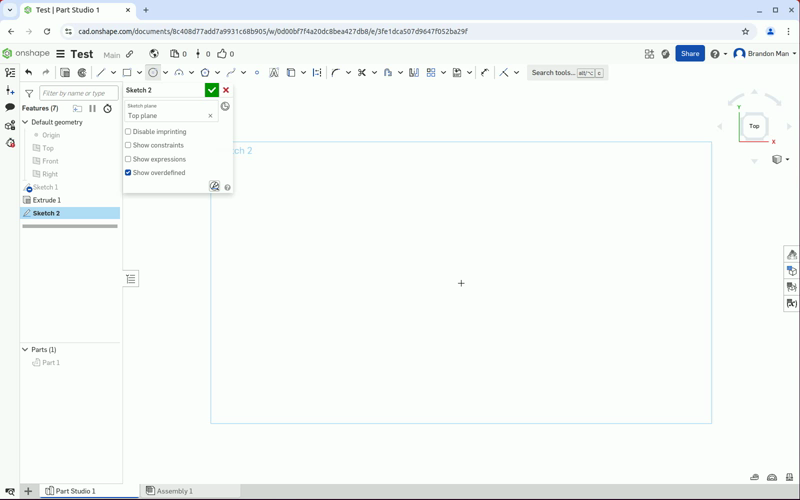
key_up(shift)
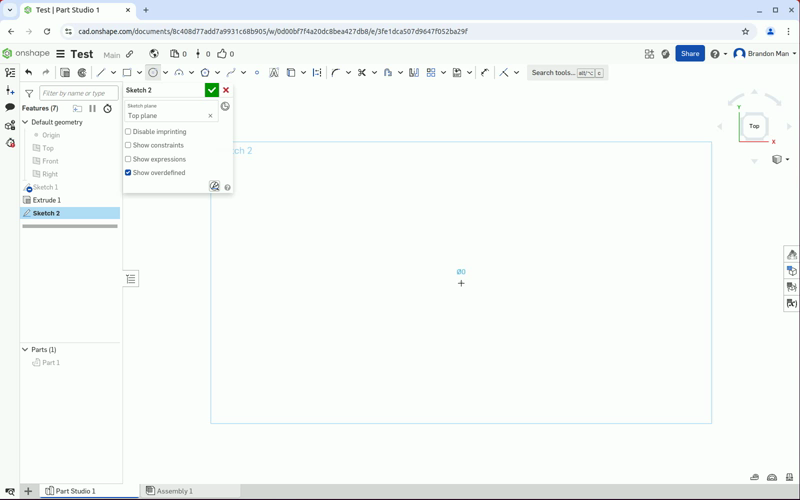
mouse_move(572, 282)
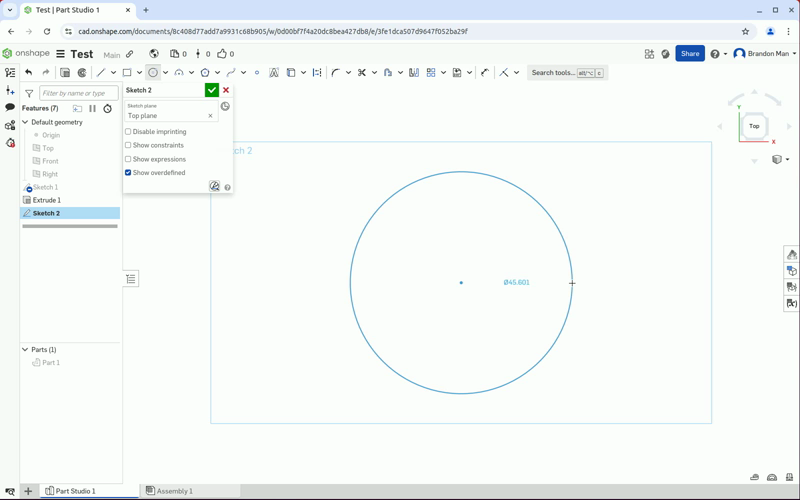
click(572, 282)
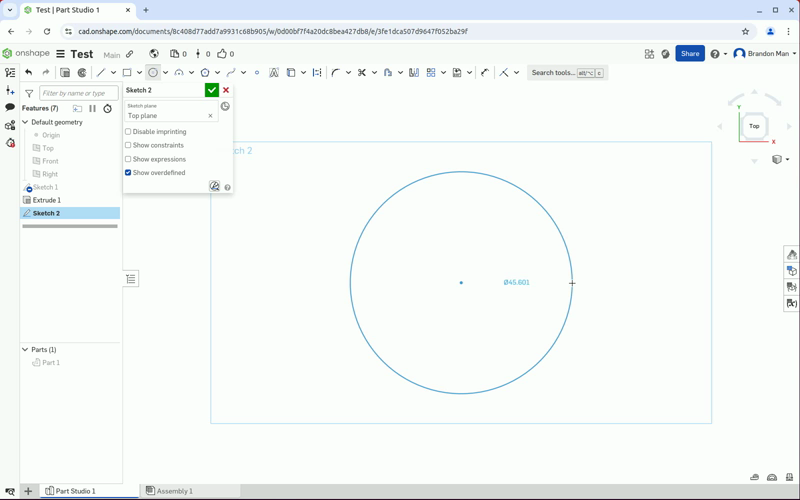
key(esc)
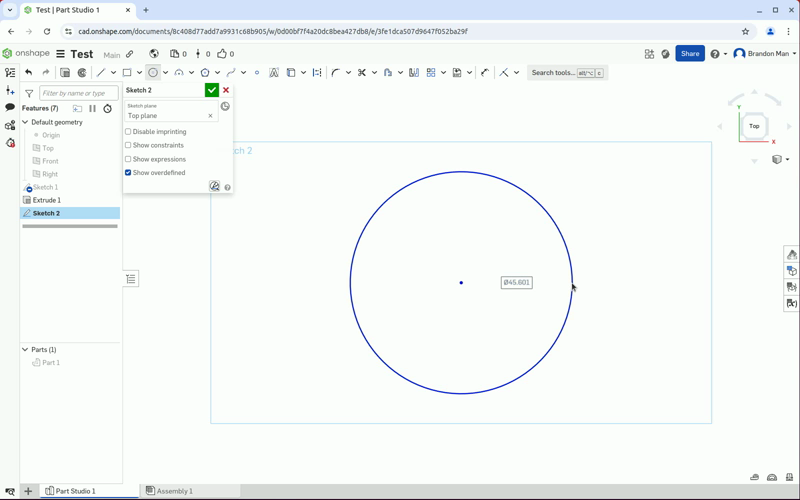
key(c)
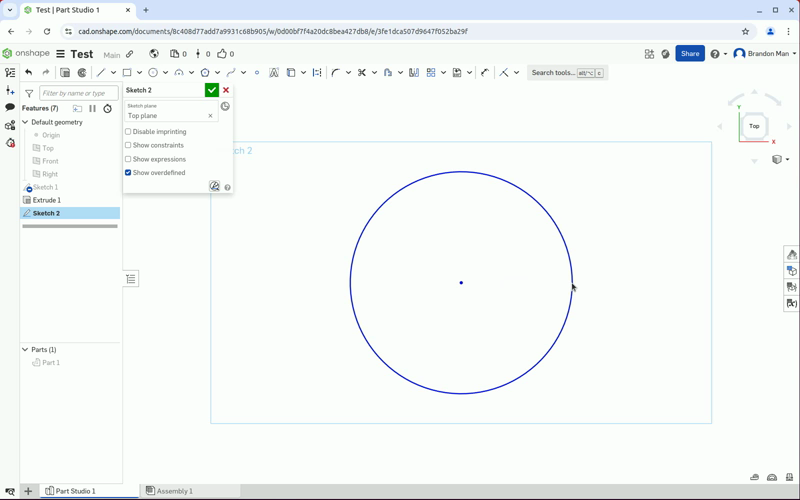
key_down(shift)
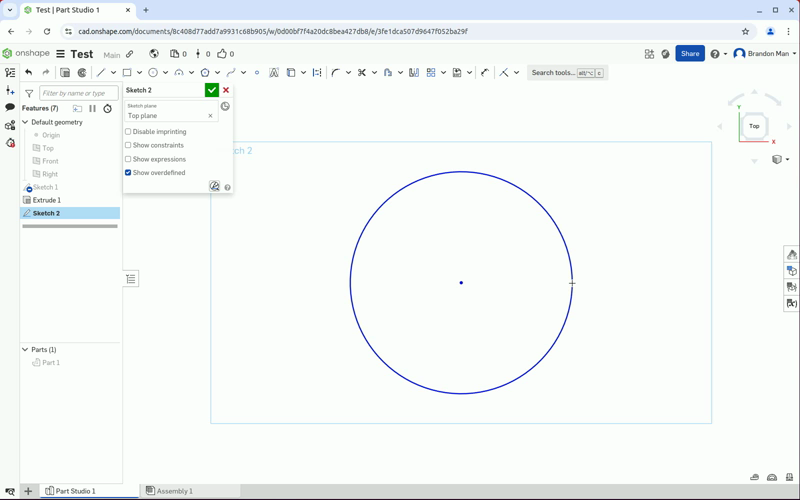
mouse_move(461, 282)
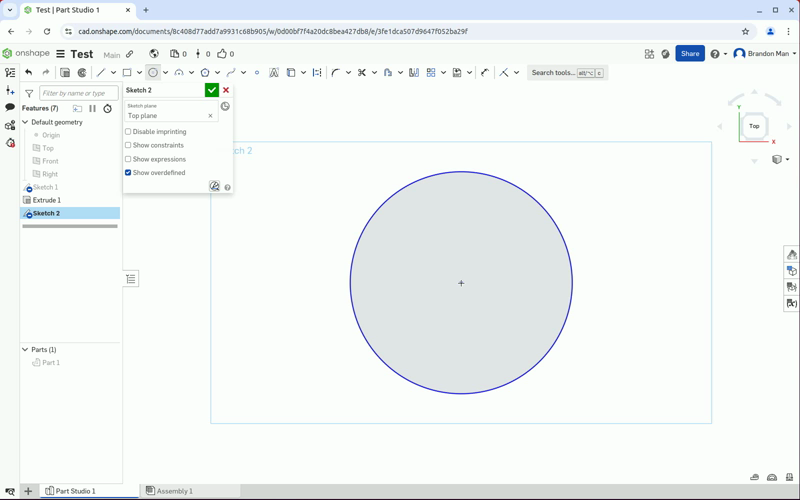
click(461, 282)
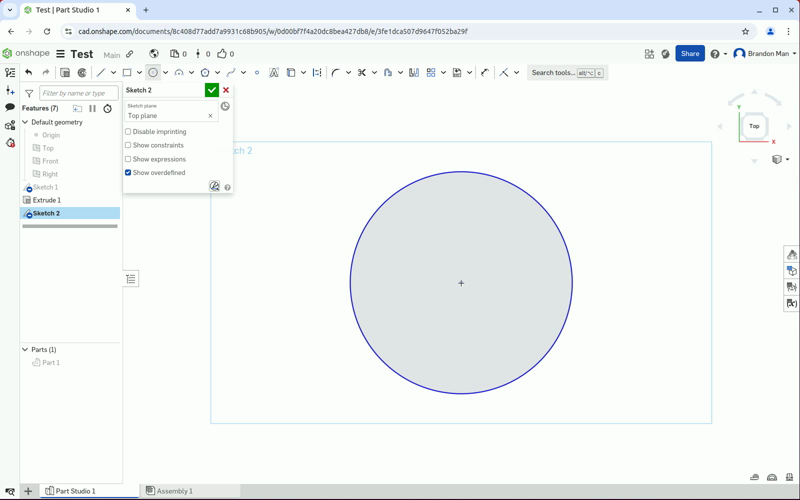
key_up(shift)
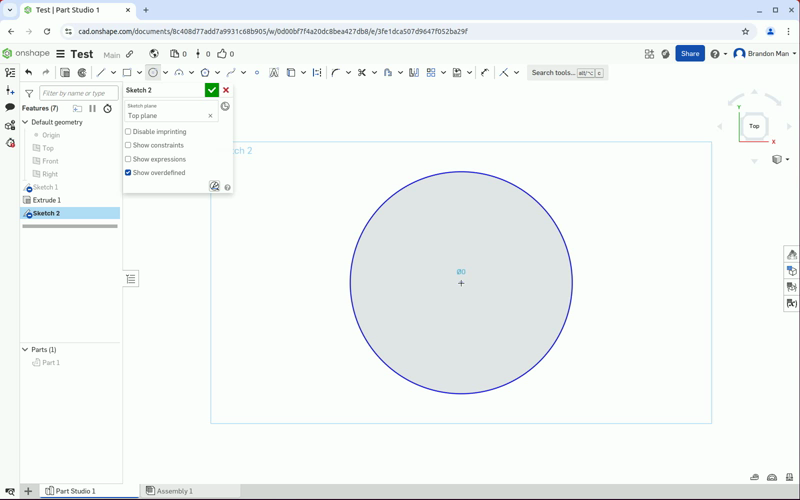
mouse_move(567, 282)
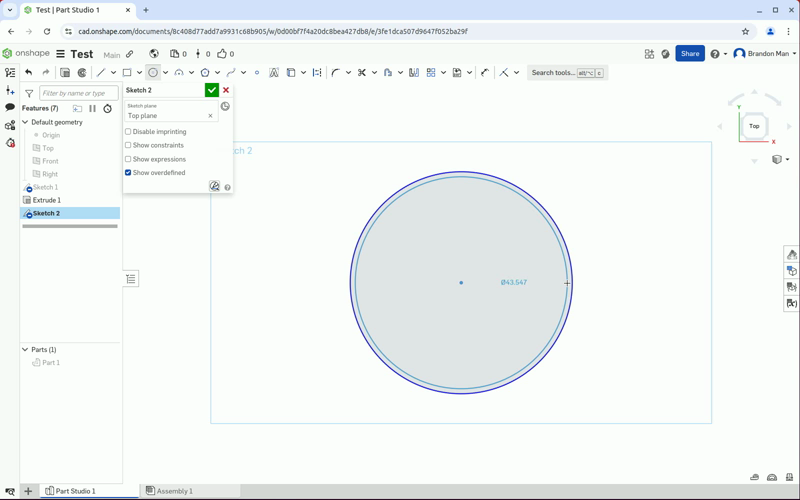
click(567, 282)
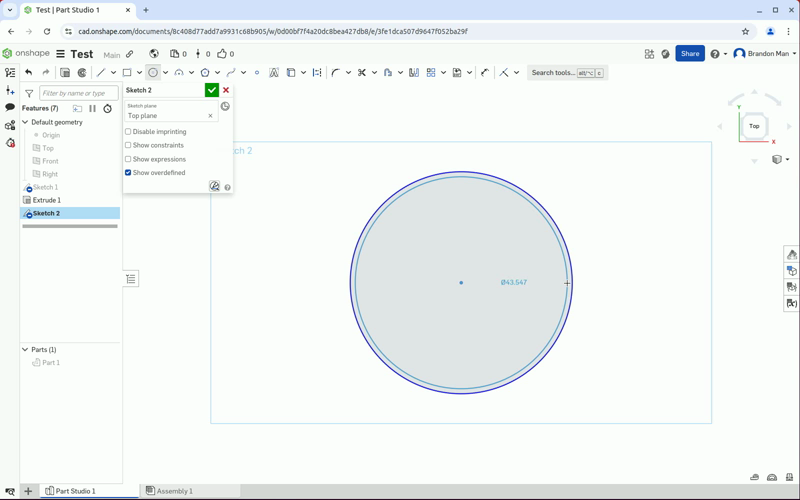
key(esc)
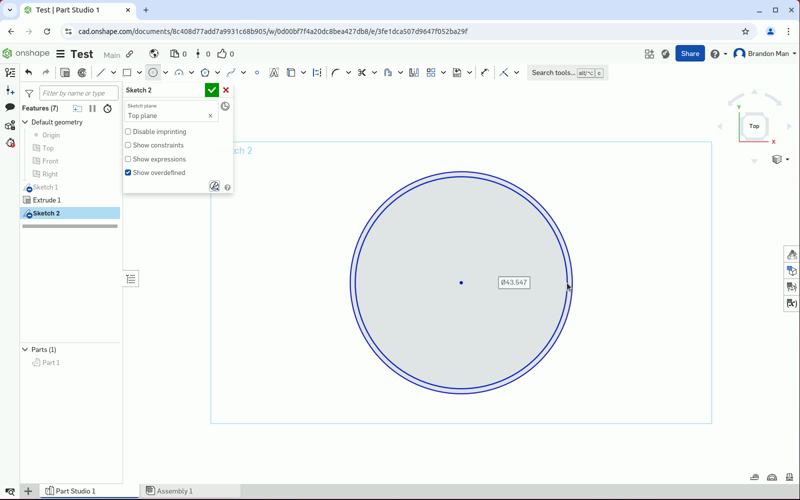
mouse_move(428, 179)
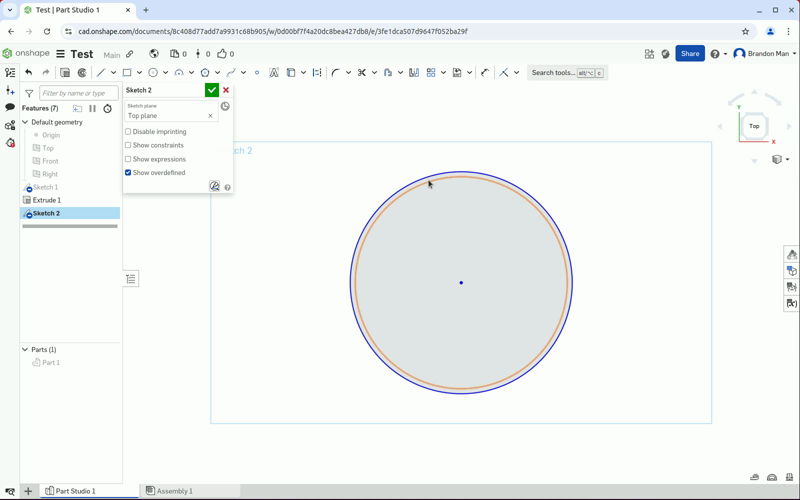
click(428, 179)
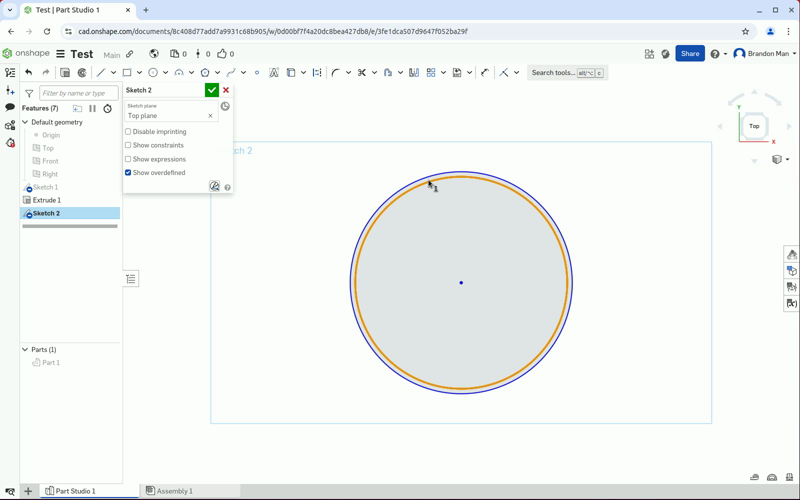
mouse_move(73, 352)
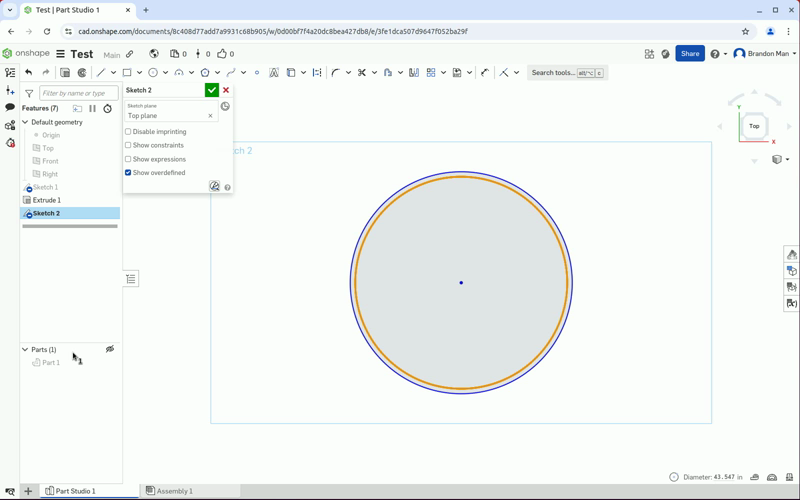
key(shift+y)
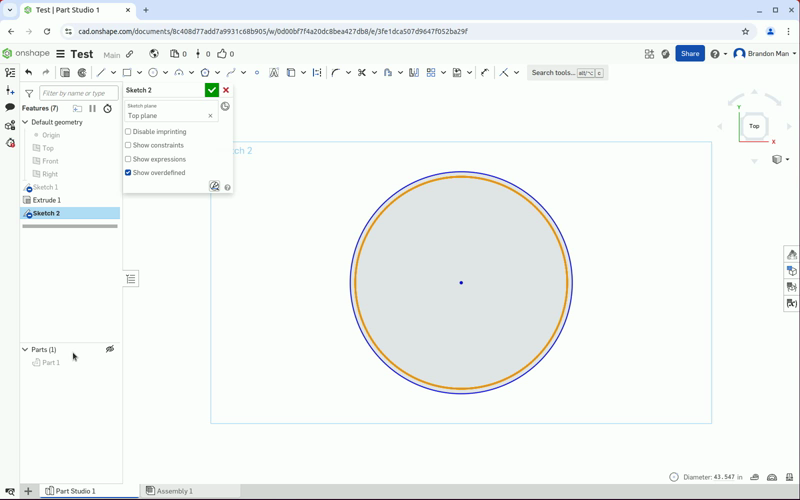
key(shift+e)
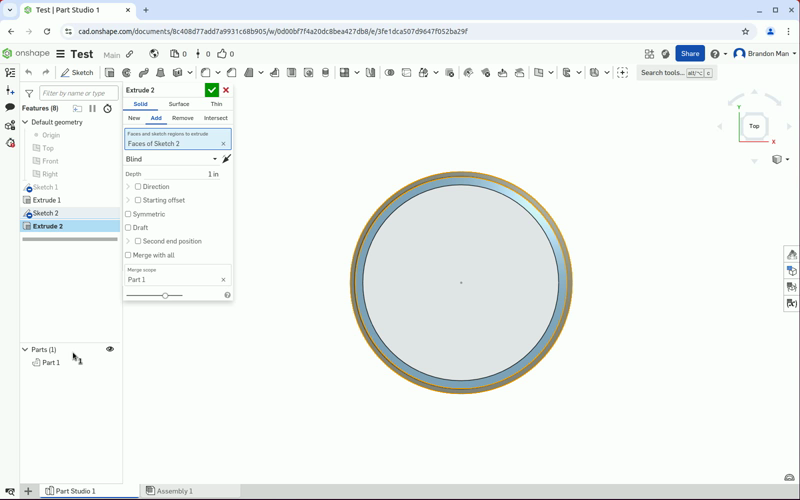
mouse_move(143, 106)
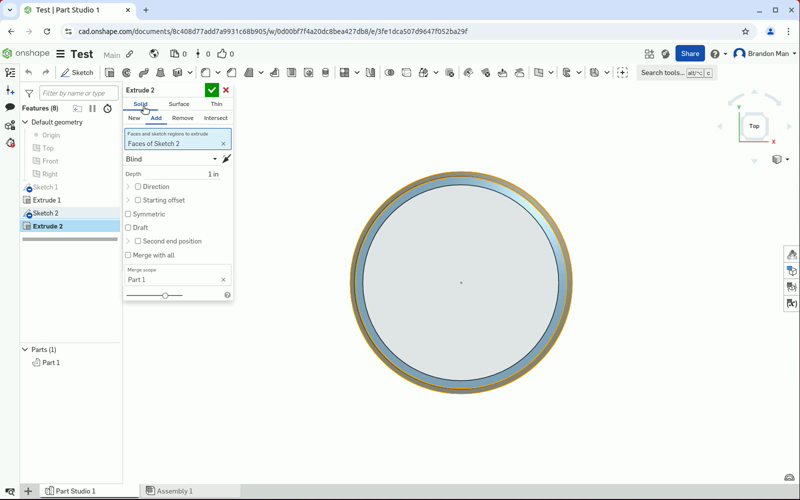
click(143, 106)
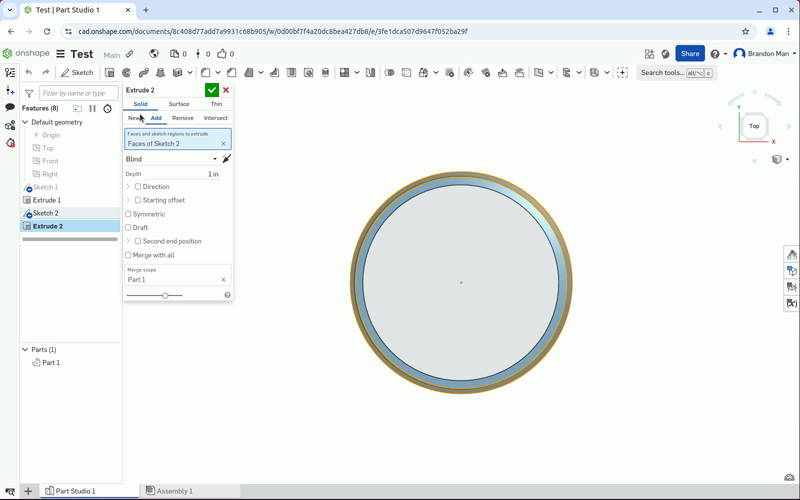
mouse_move(137, 120)
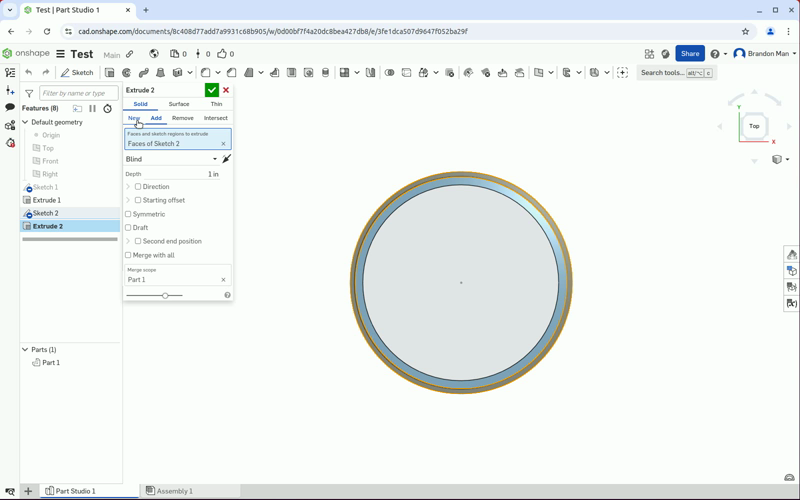
click(137, 120)
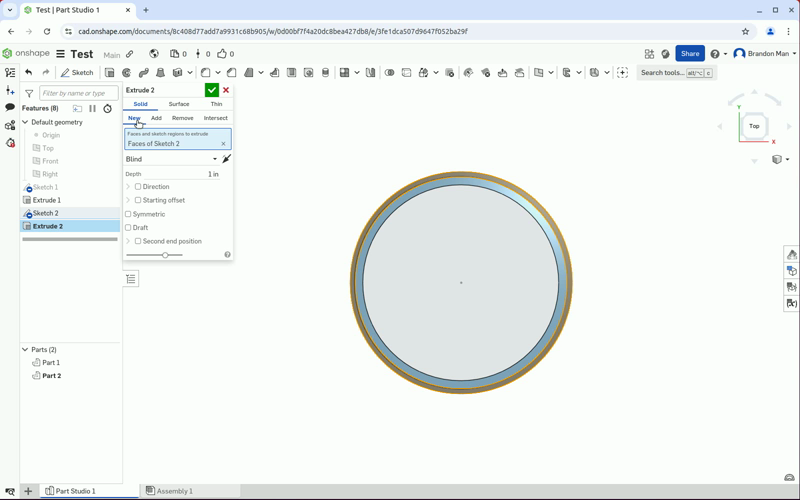
key(tab, 4)
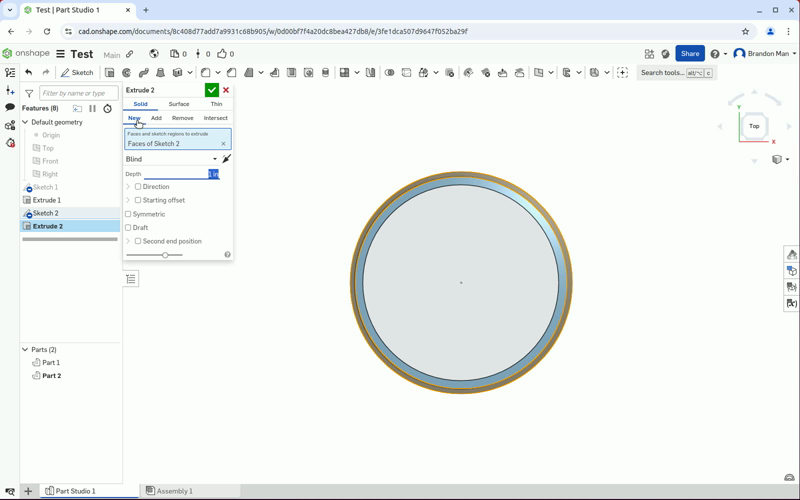
text(3.851)
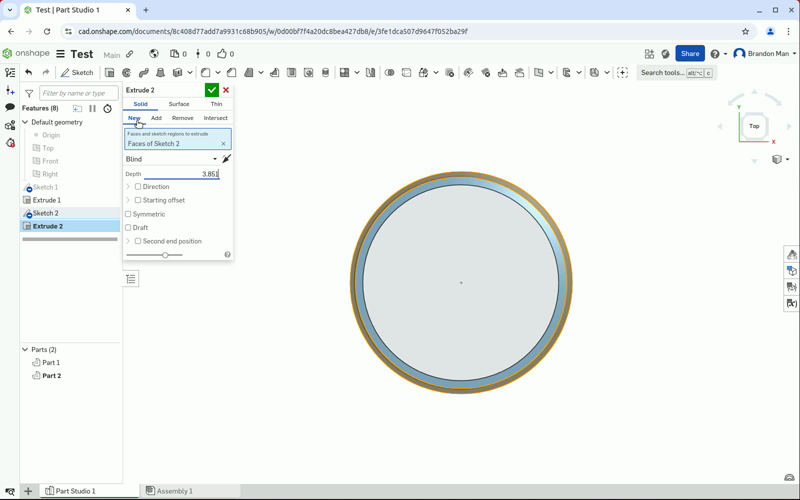
key(enter)
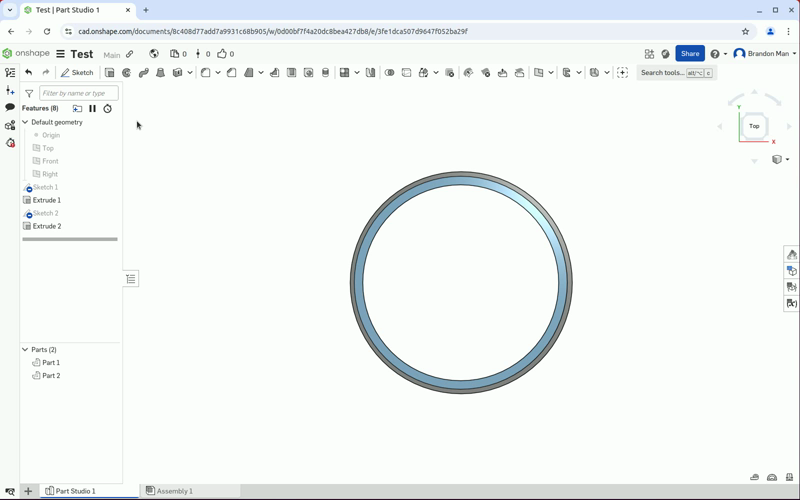
key(shift+h)
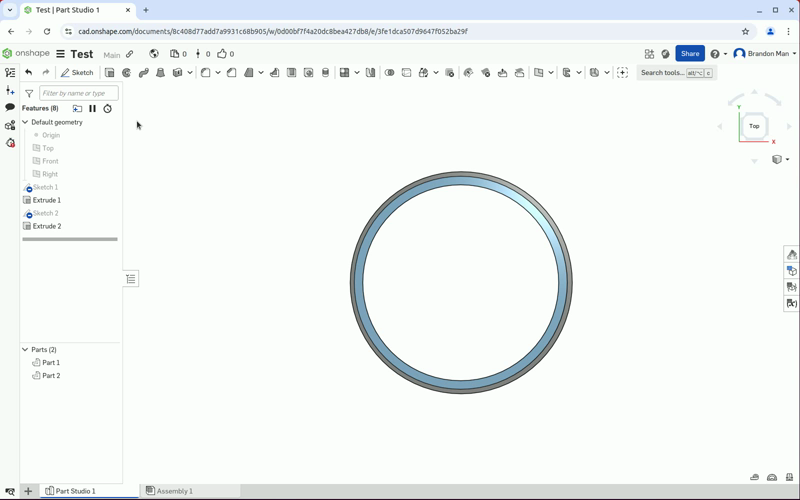
key(shift+h)
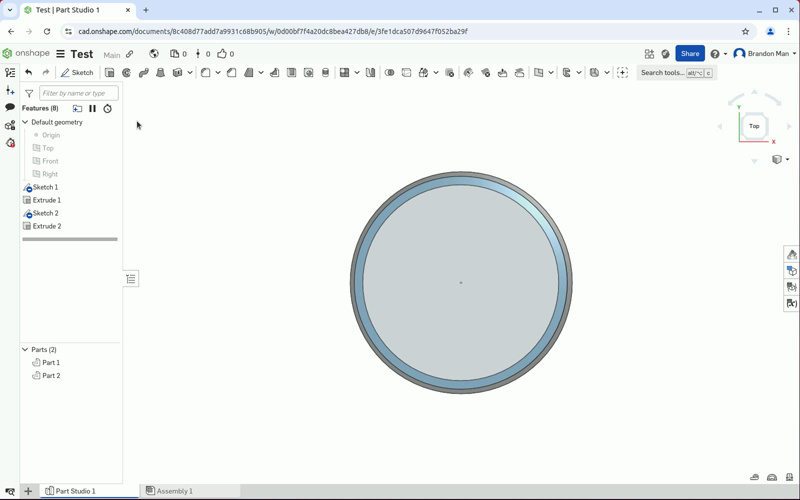
key(shift+7)
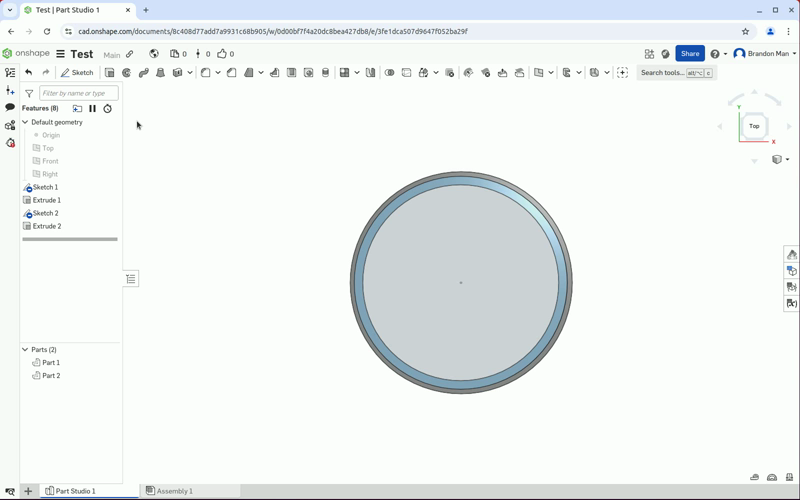
key(up, 3)
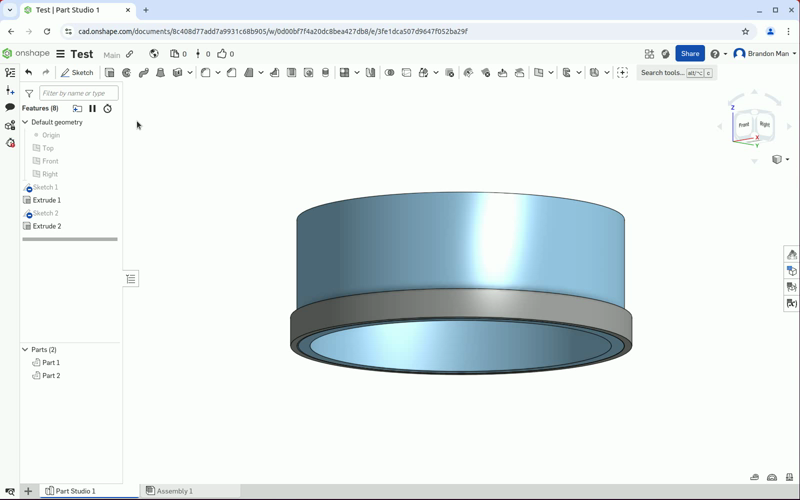
key(left, 3)
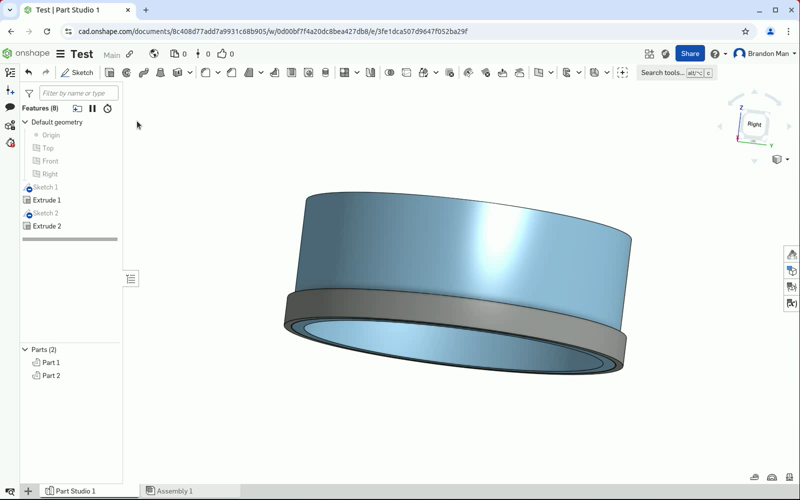
key(right, 3)
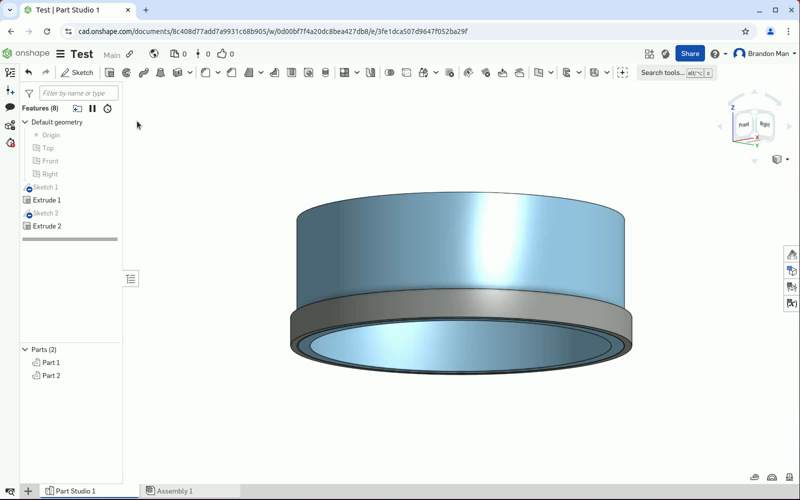
key(down, 3)
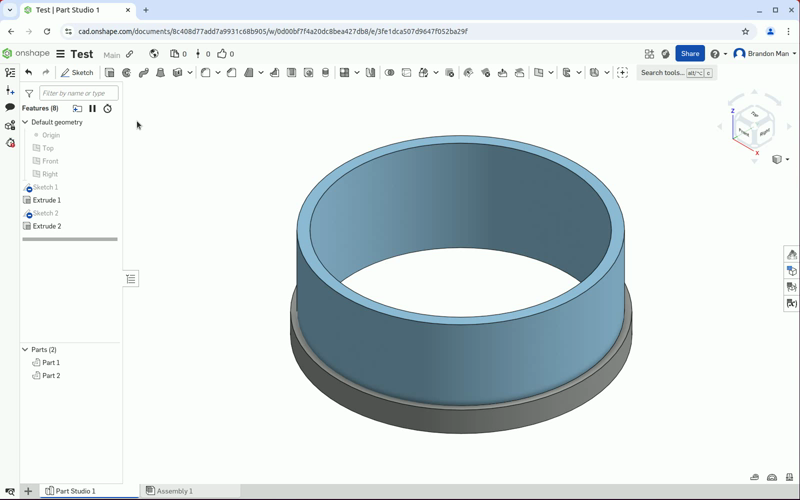
mouse_move(73, 189)
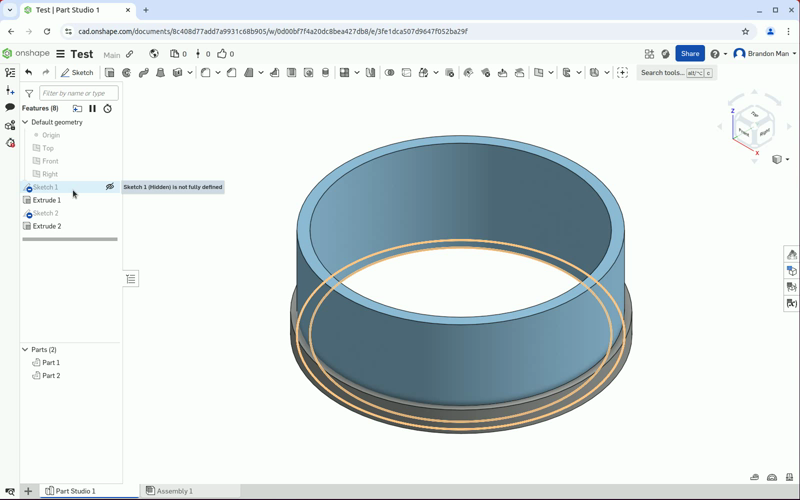
click(73, 189)